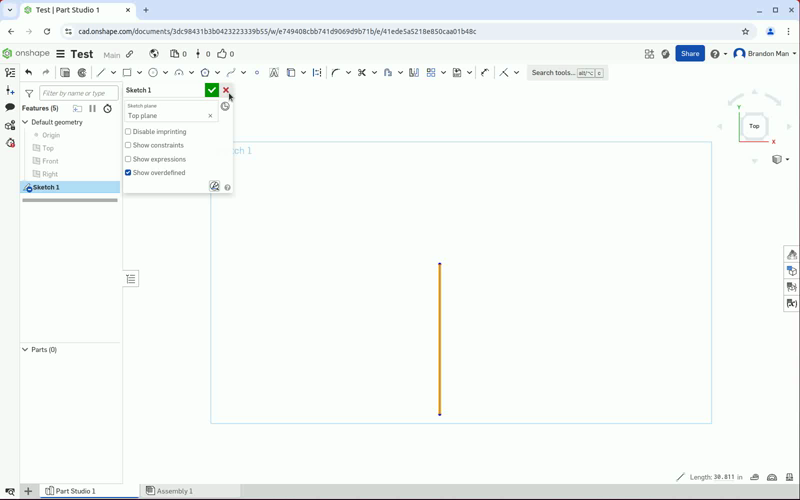
key(shift+h)
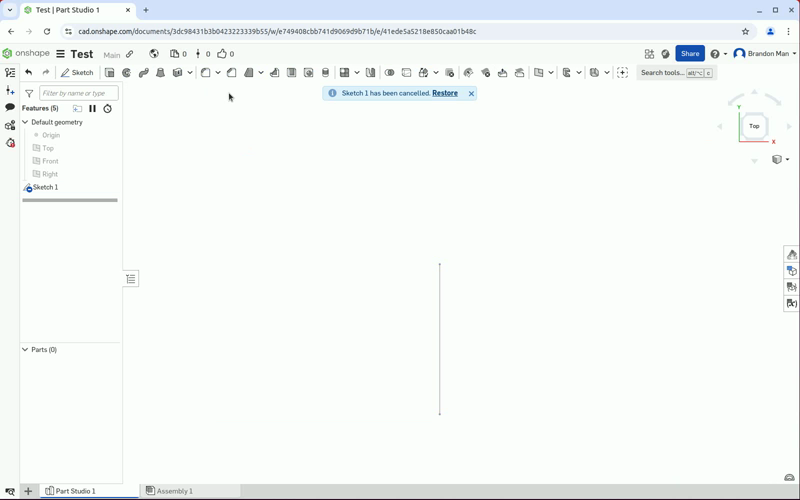
key(shift+s)
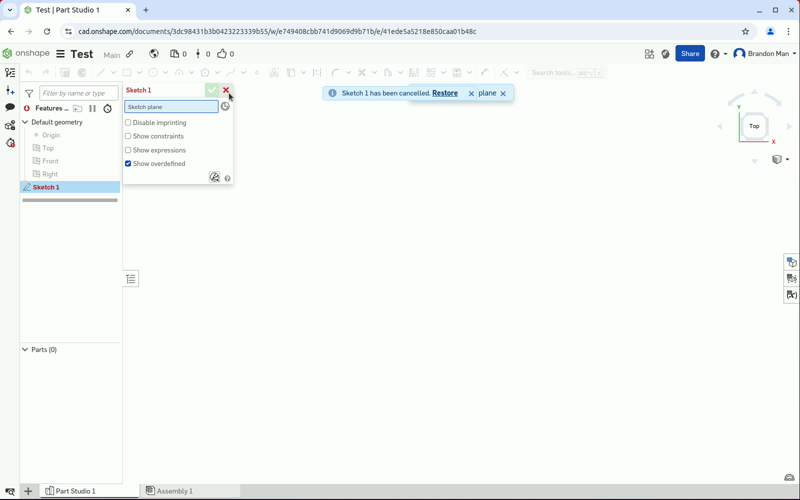
mouse_move(73, 150)
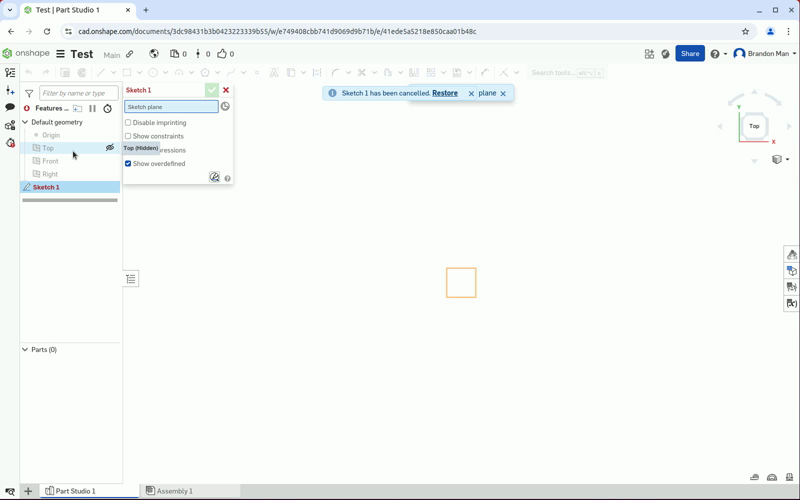
click(73, 150)
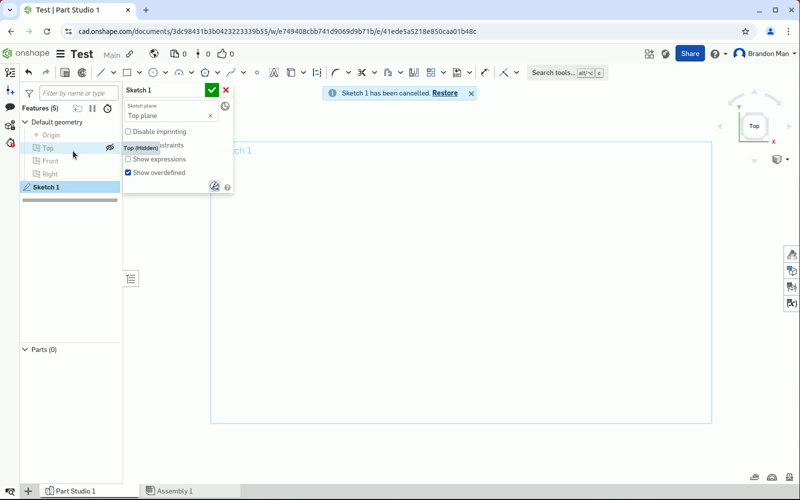
mouse_move(73, 352)
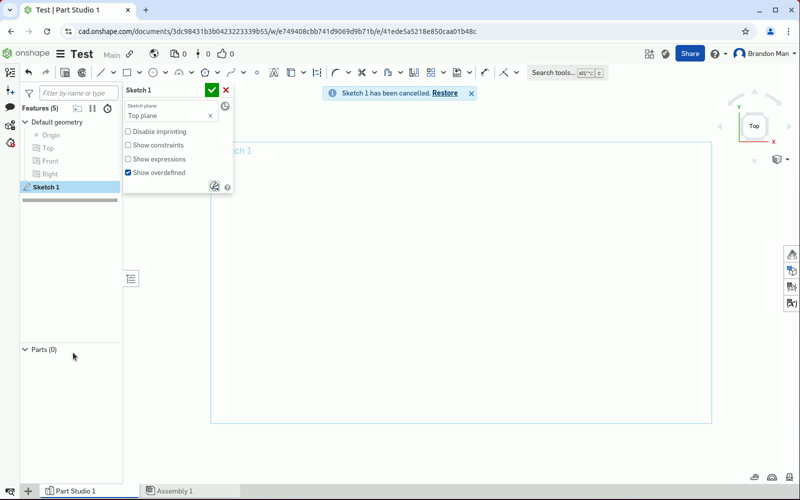
key(y)
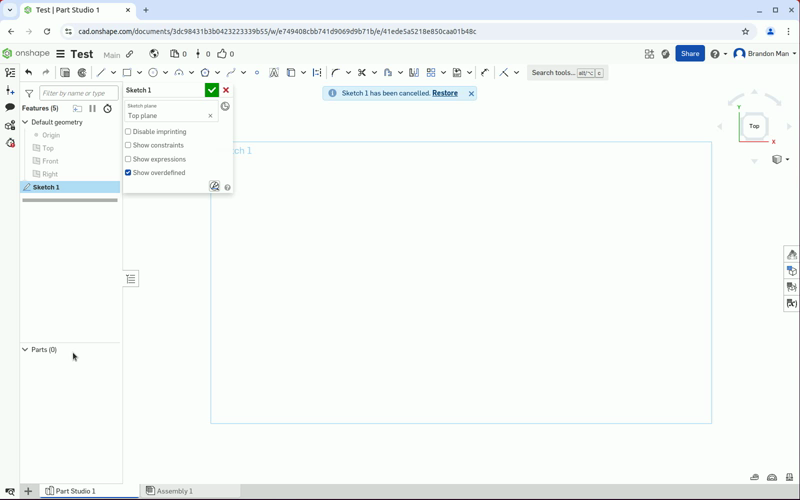
key(c)
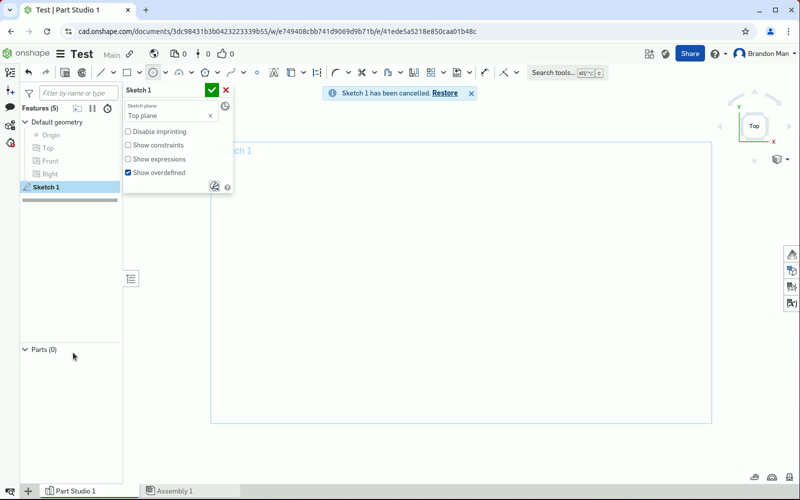
key_down(shift)
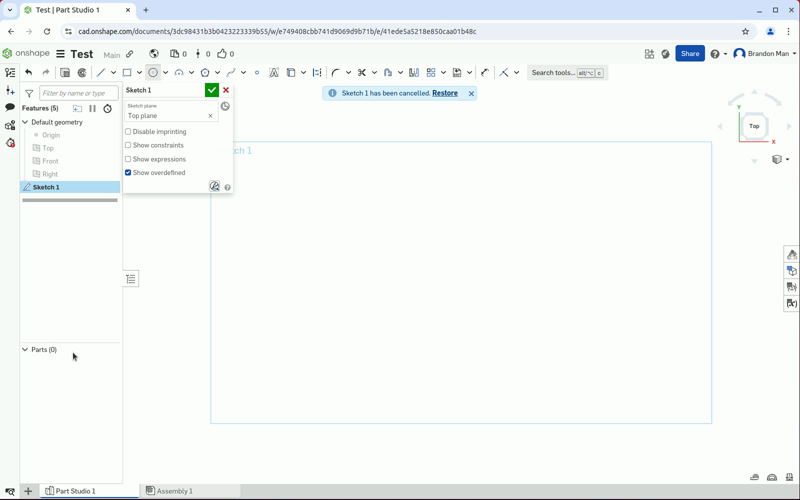
mouse_move(461, 282)
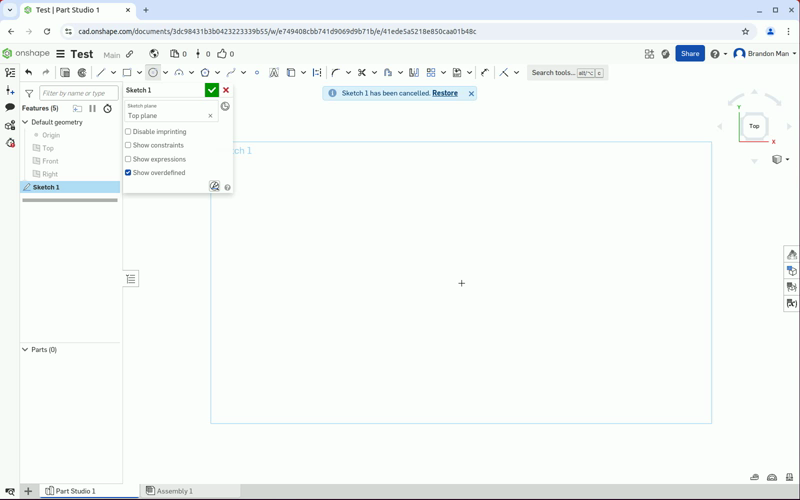
click(461, 282)
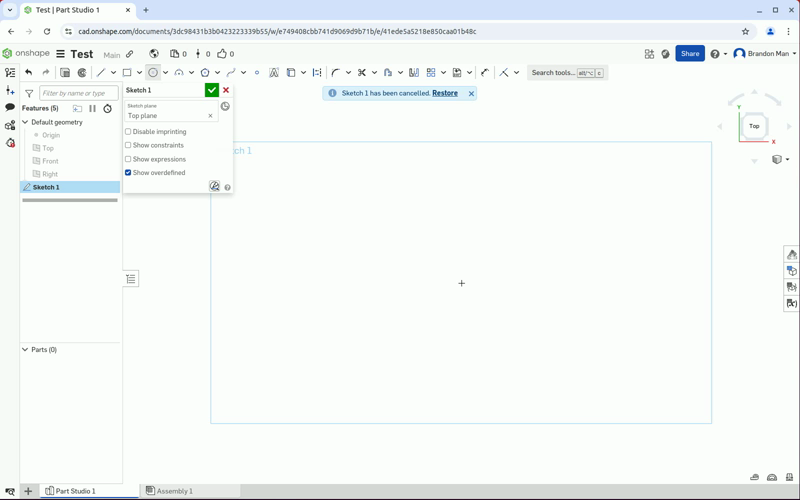
key_up(shift)
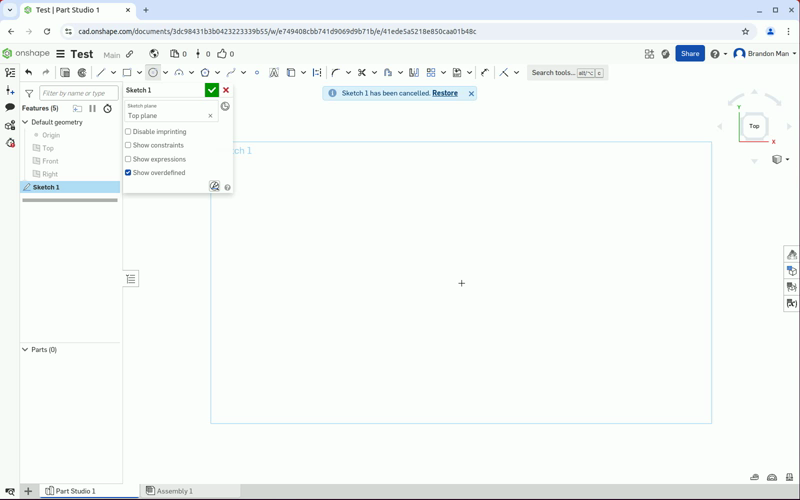
mouse_move(570, 282)
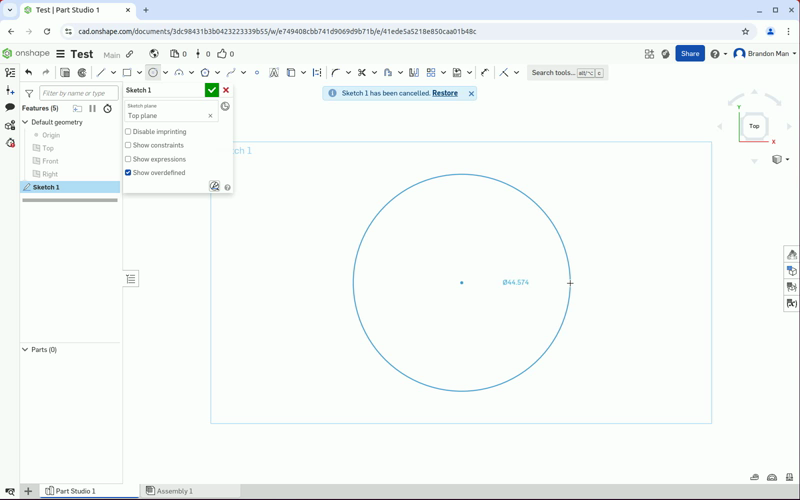
click(570, 282)
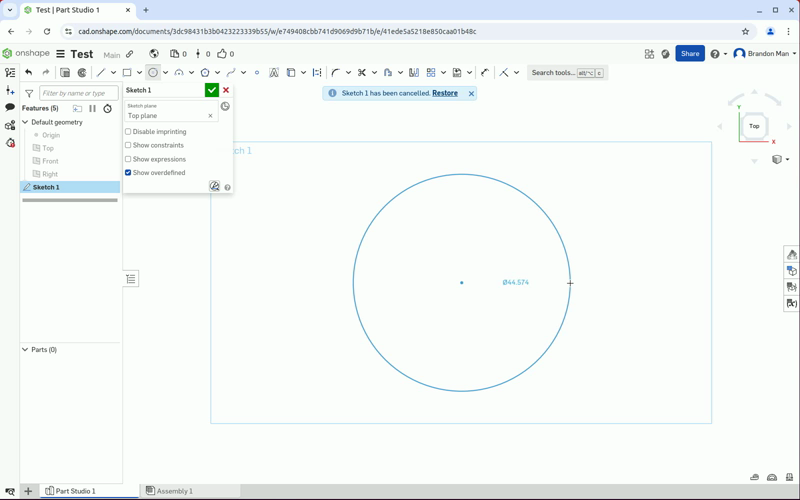
key(esc)
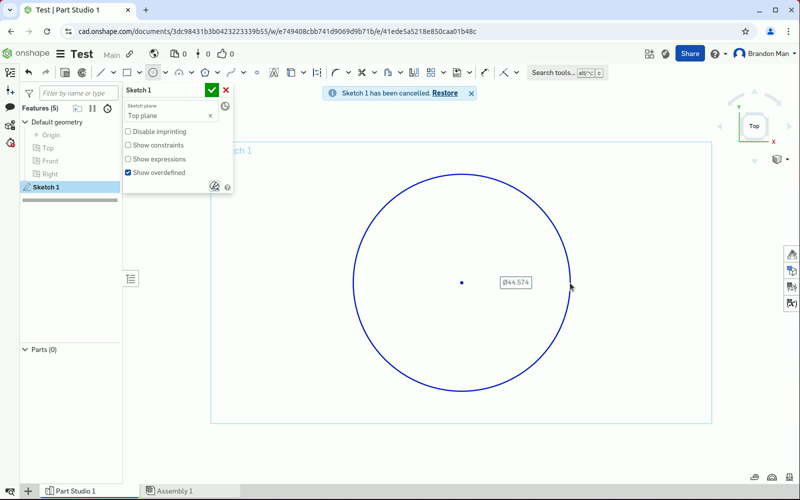
mouse_move(440, 257)
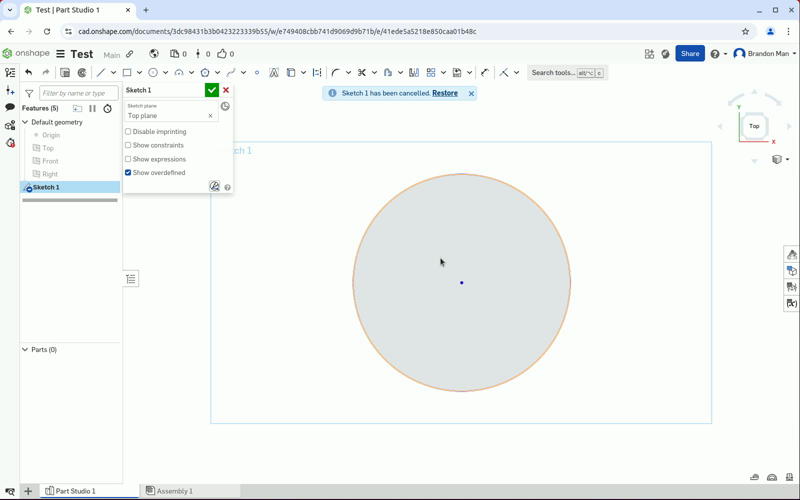
click(440, 257)
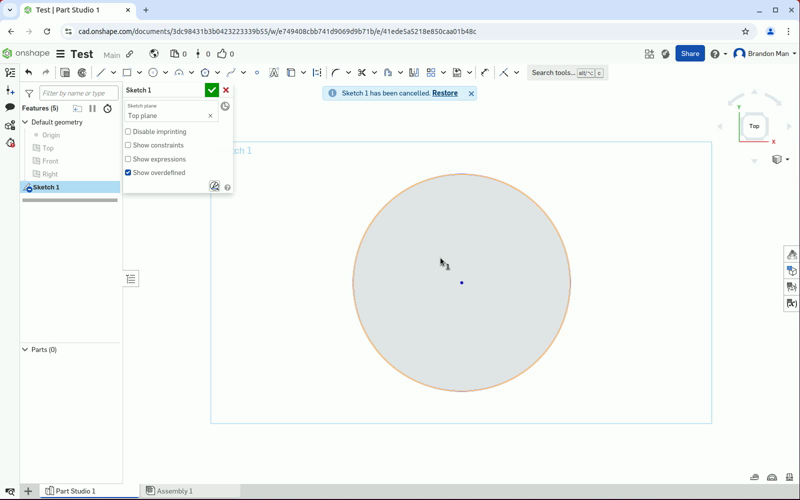
mouse_move(73, 352)
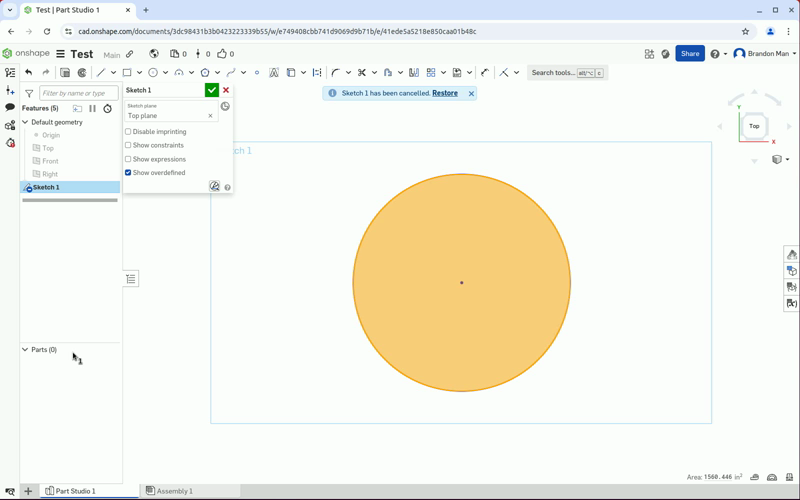
key(shift+y)
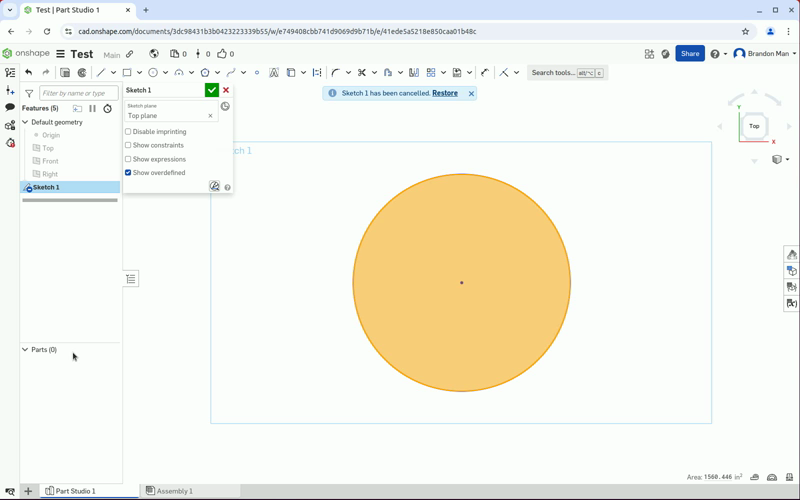
key(shift+e)
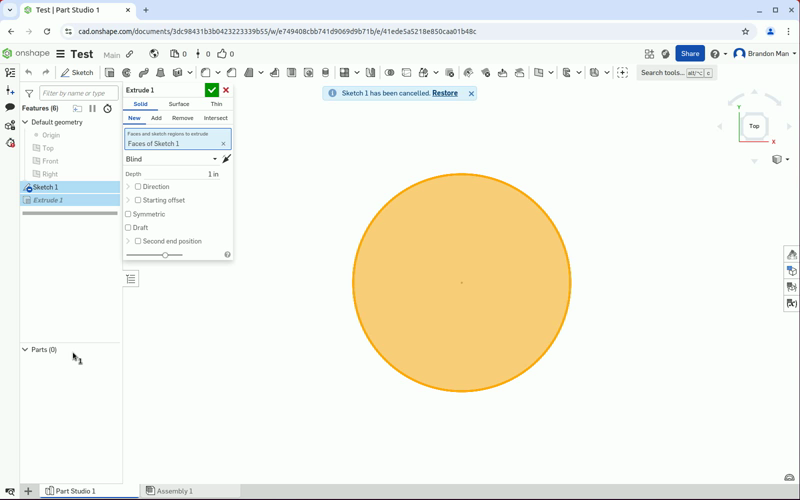
mouse_move(143, 106)
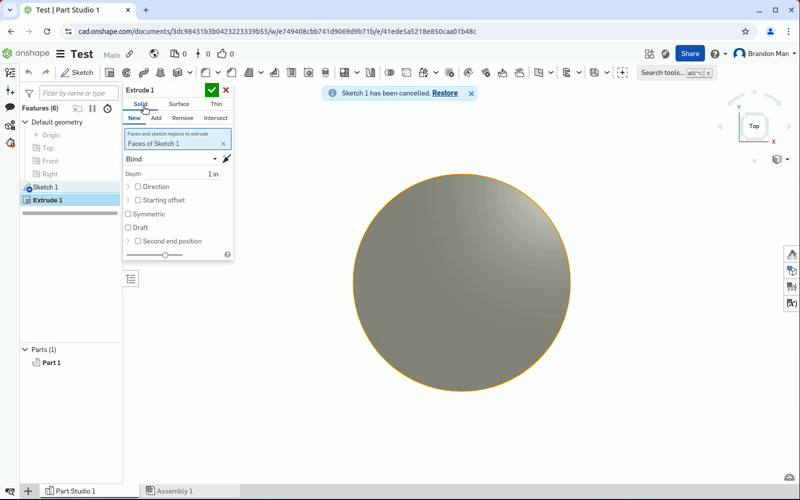
click(143, 106)
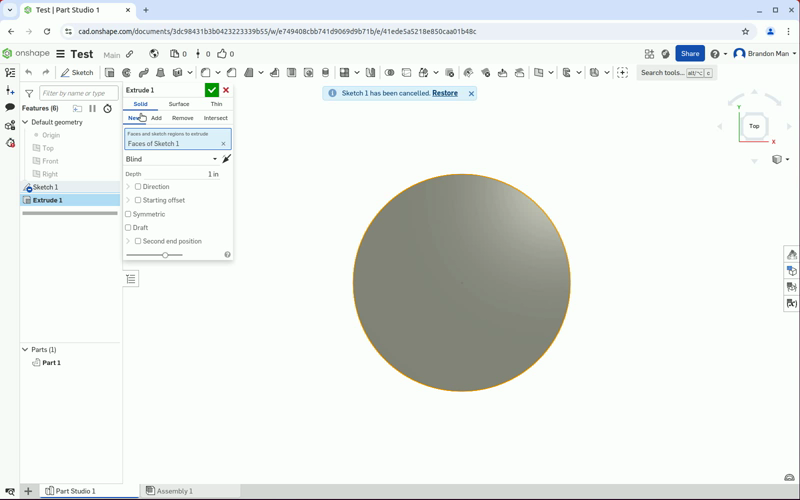
mouse_move(137, 120)
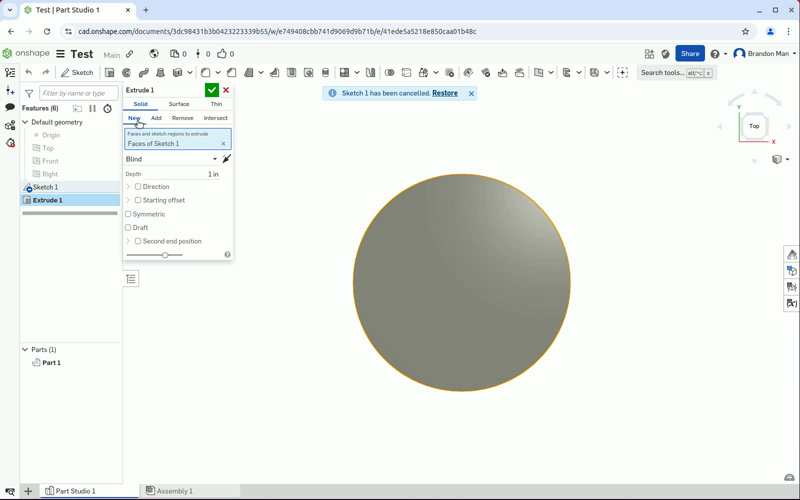
click(137, 120)
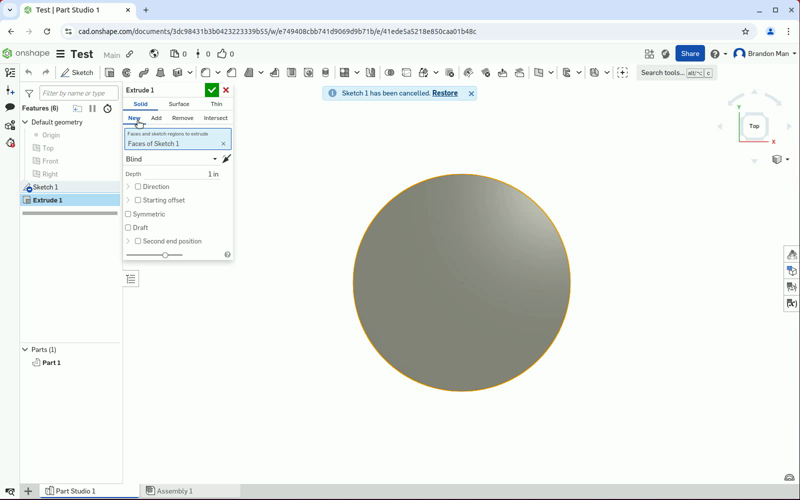
key(tab, 4)
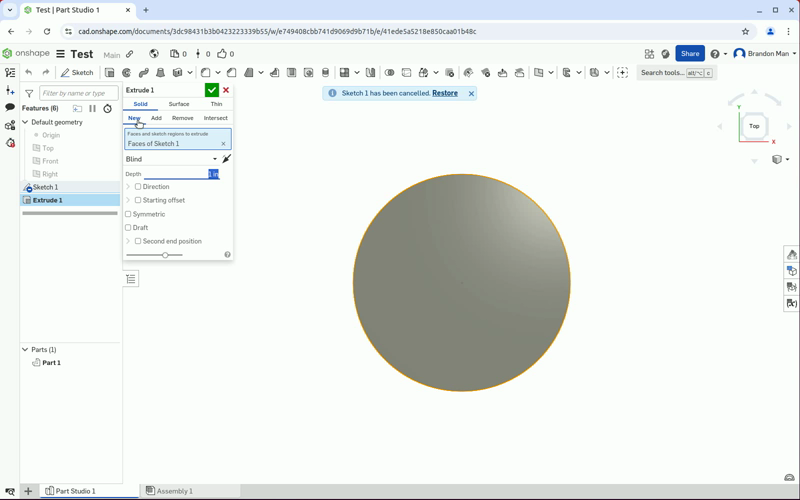
text(0.963)
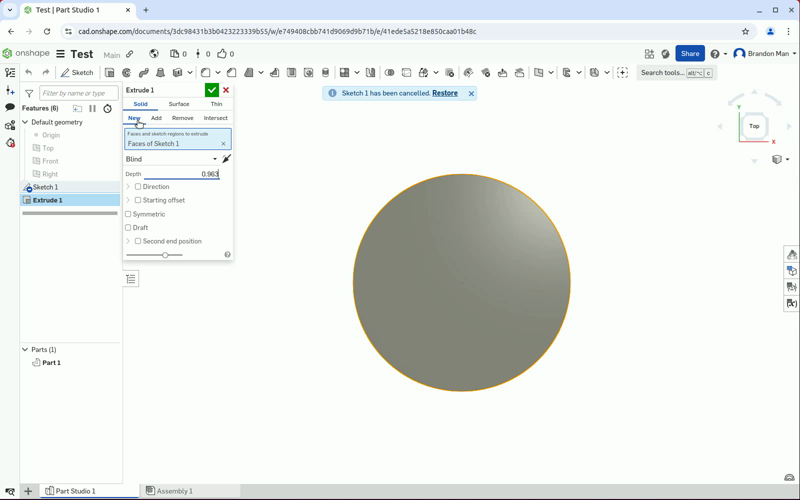
key(enter)
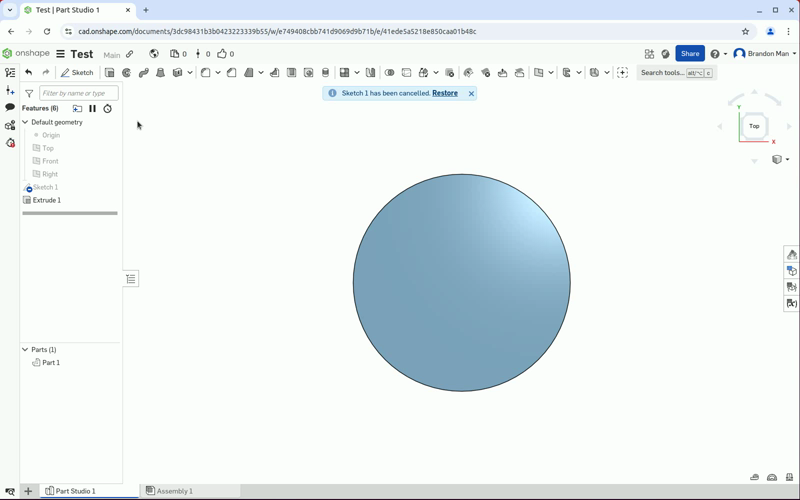
key(shift+h)
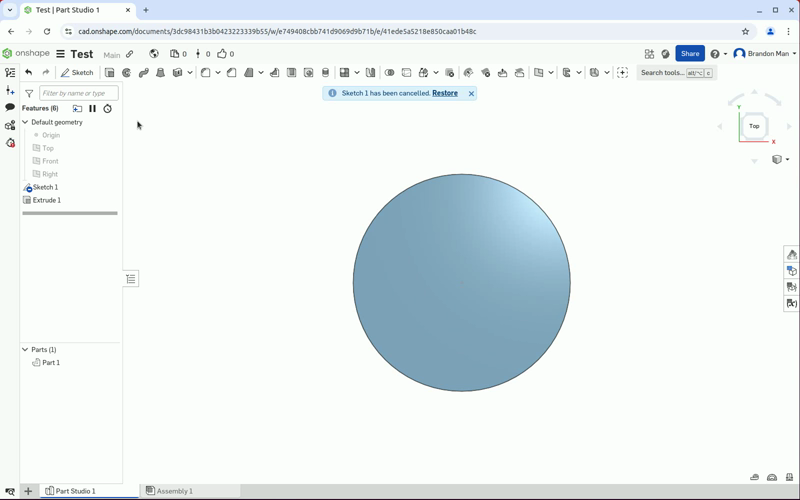
key(shift+h)
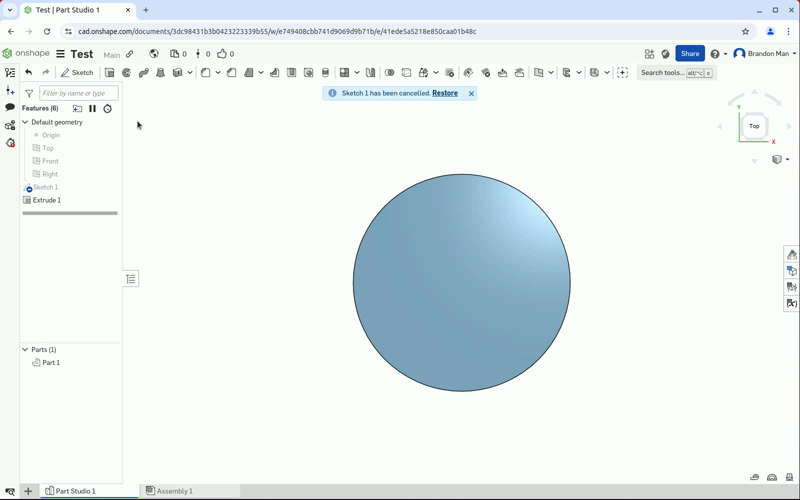
mouse_move(73, 189)
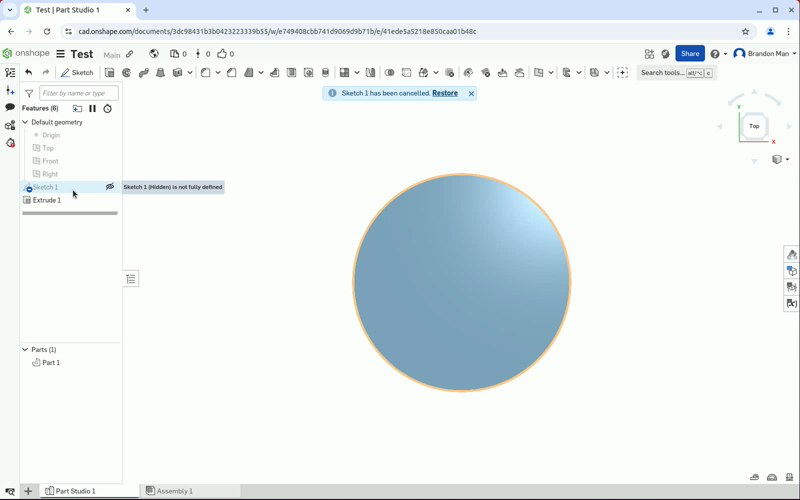
click(73, 189)
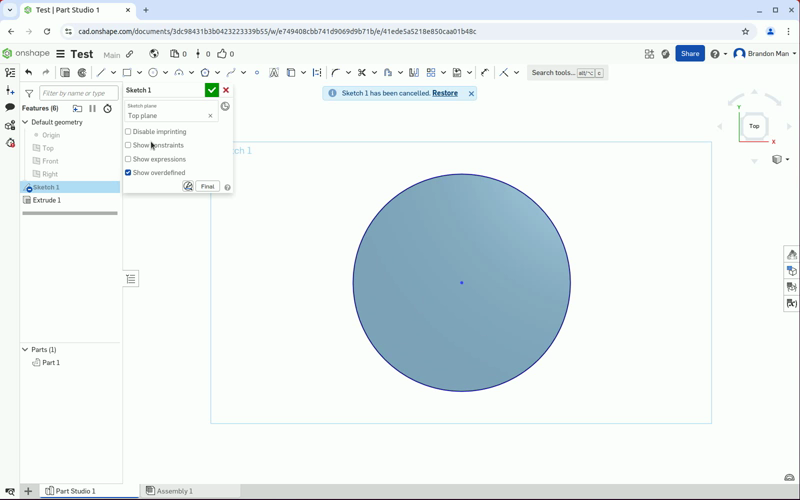
mouse_move(229, 92)
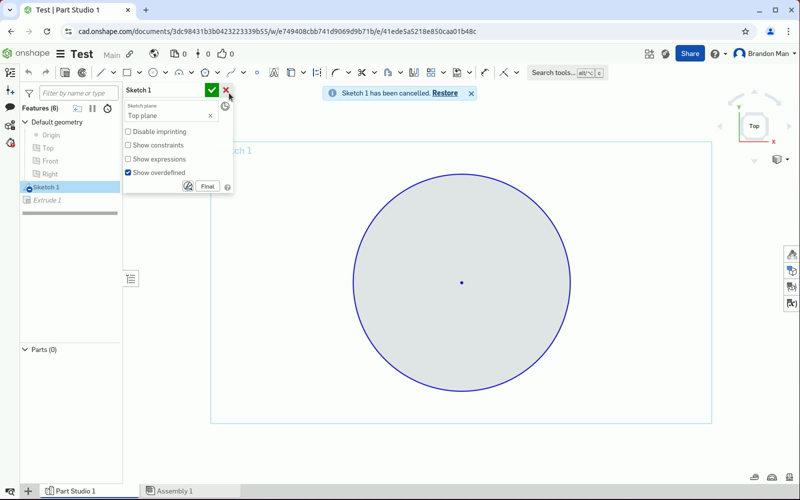
click(229, 92)
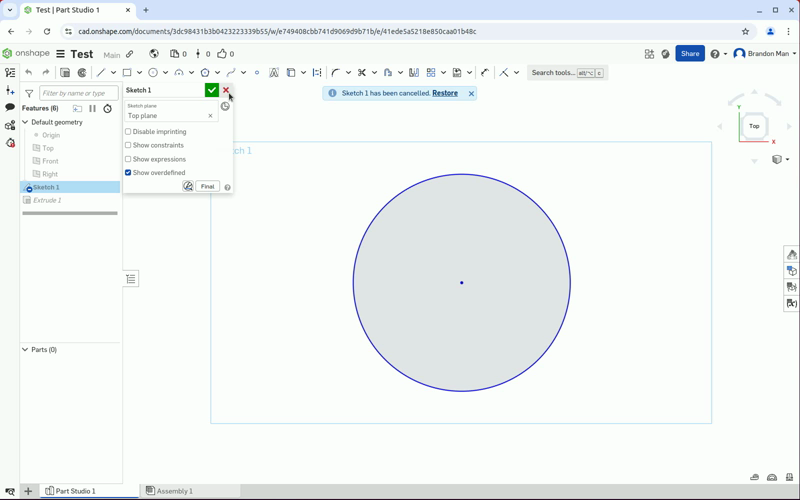
key(shift+s)
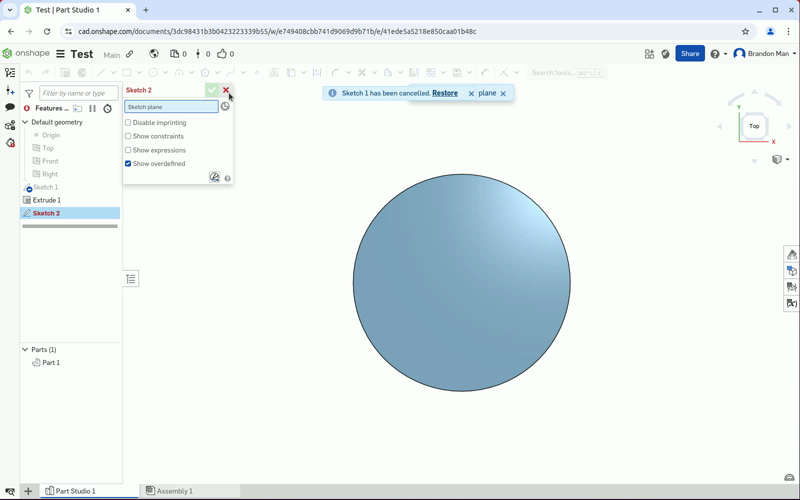
mouse_move(73, 150)
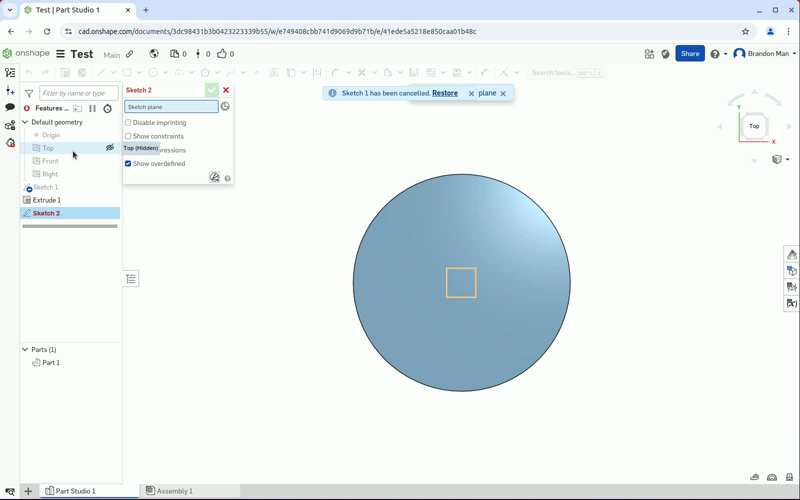
click(73, 150)
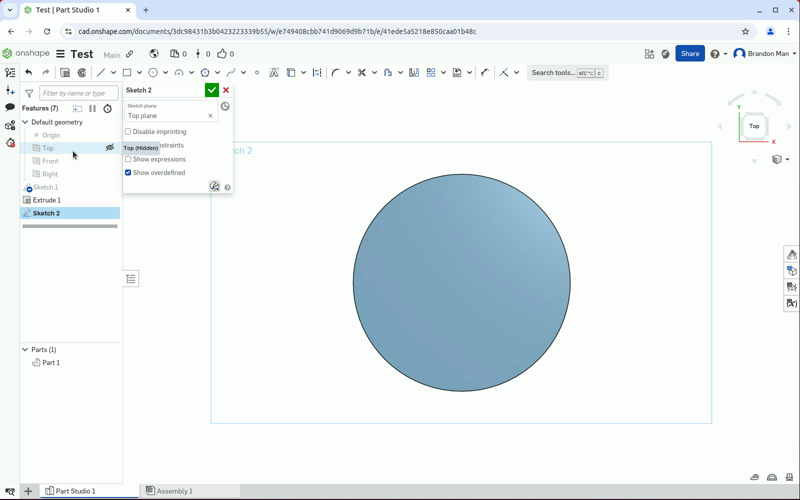
mouse_move(73, 352)
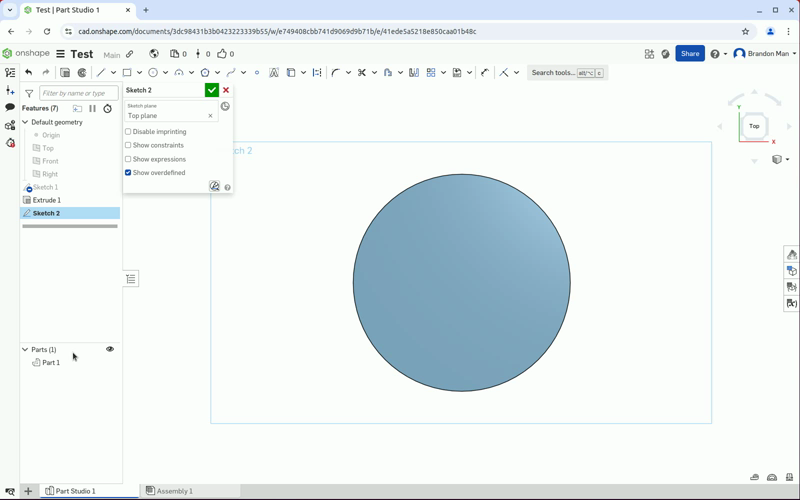
key(y)
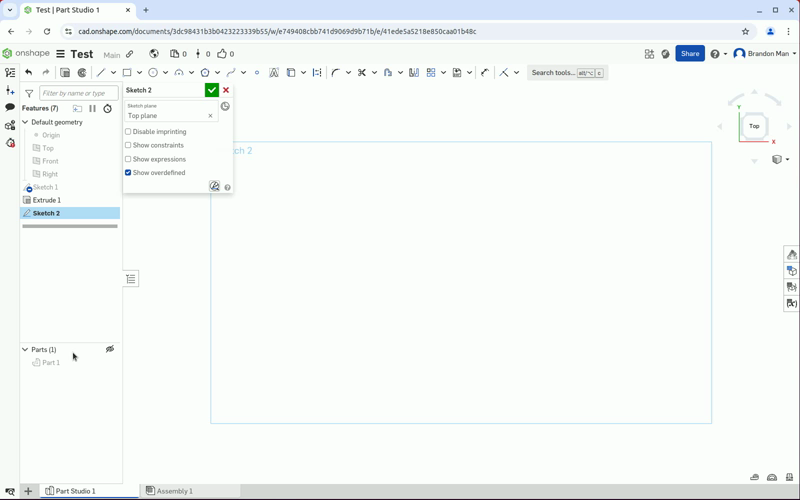
key(c)
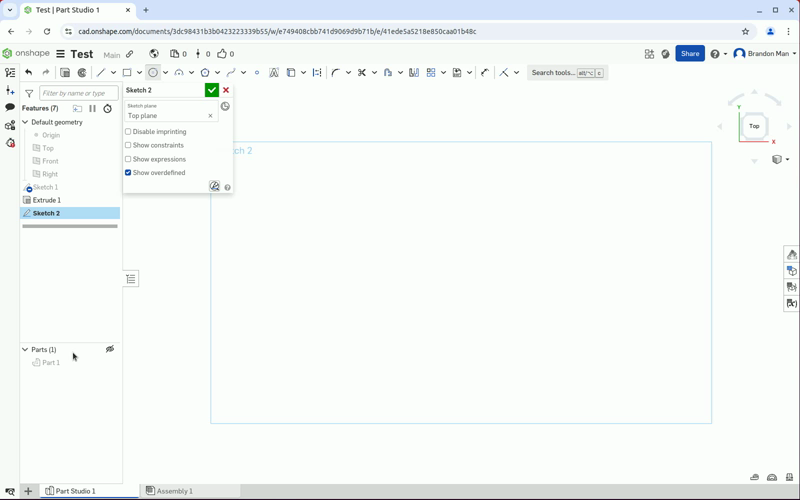
key_down(shift)
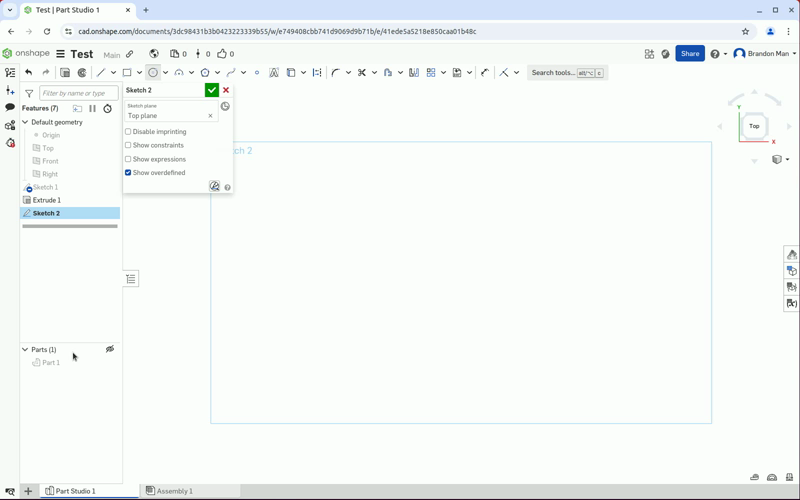
mouse_move(461, 282)
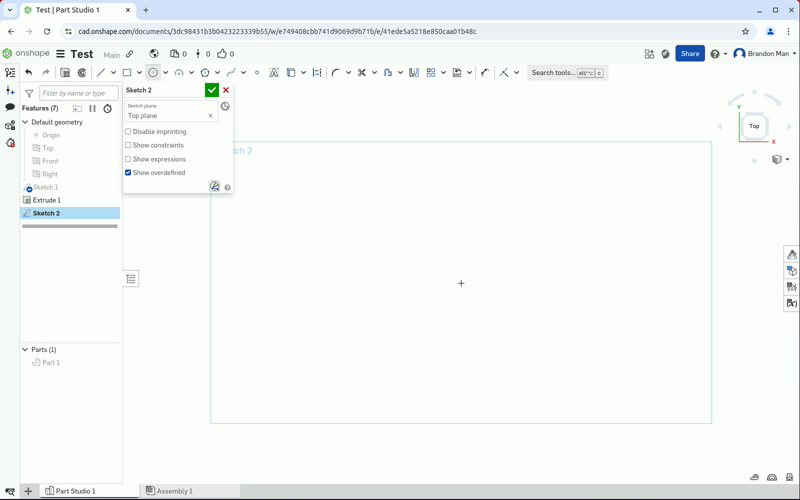
click(461, 282)
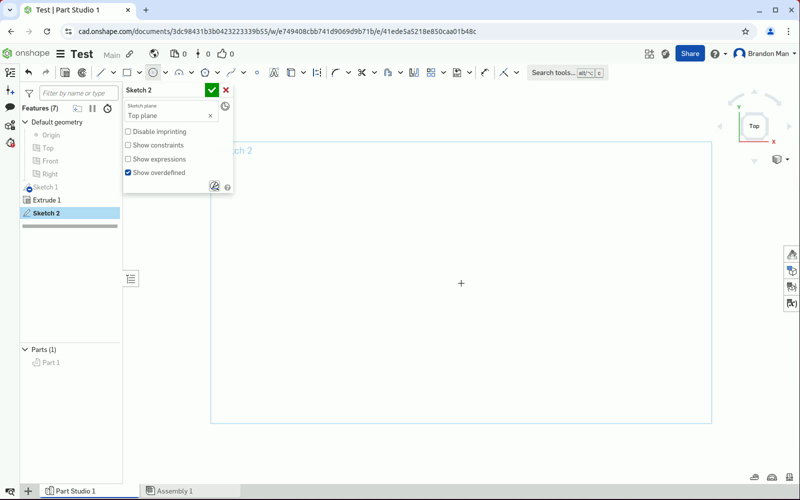
key_up(shift)
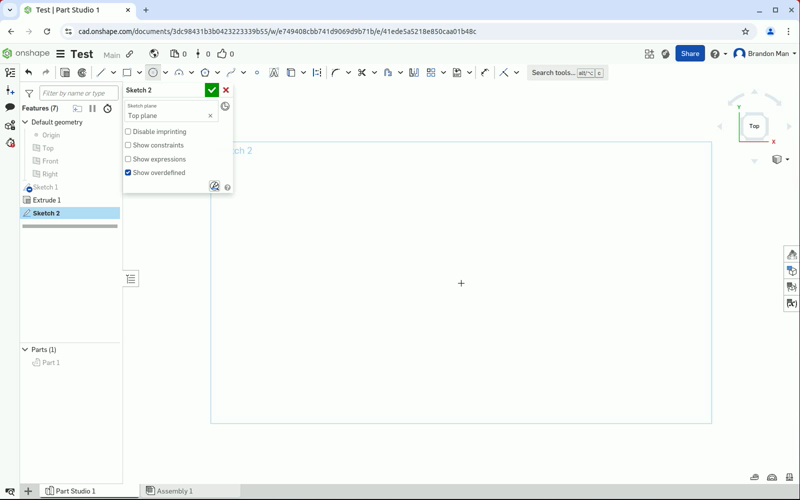
mouse_move(574, 282)
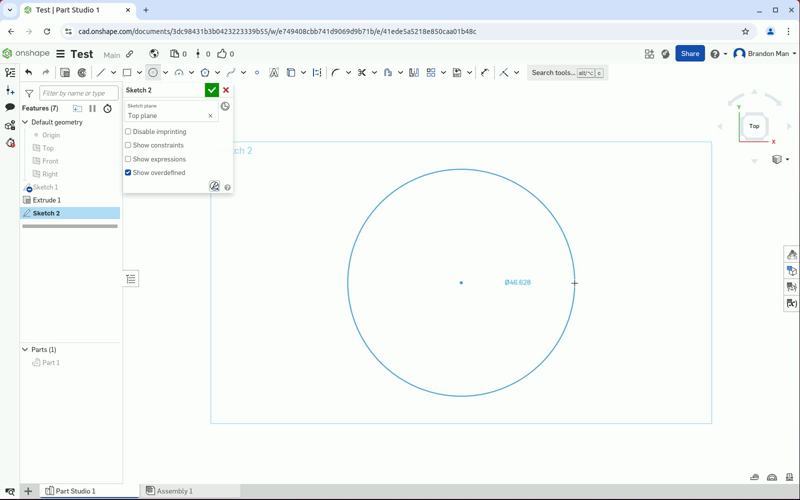
click(574, 282)
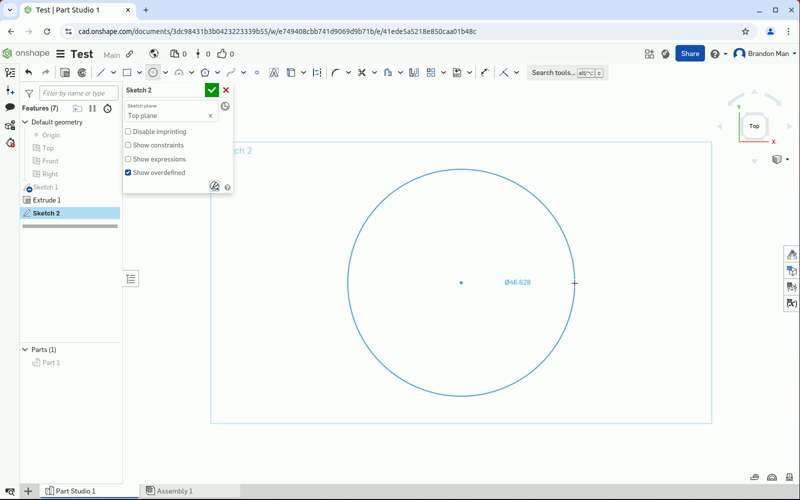
key(esc)
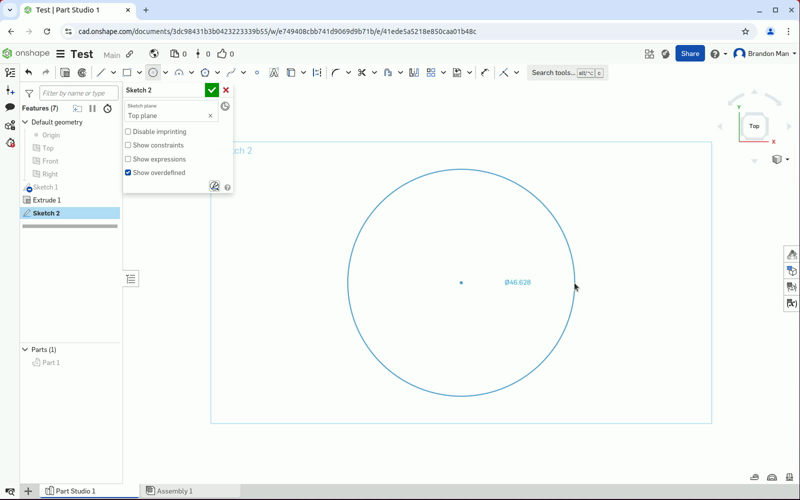
key(c)
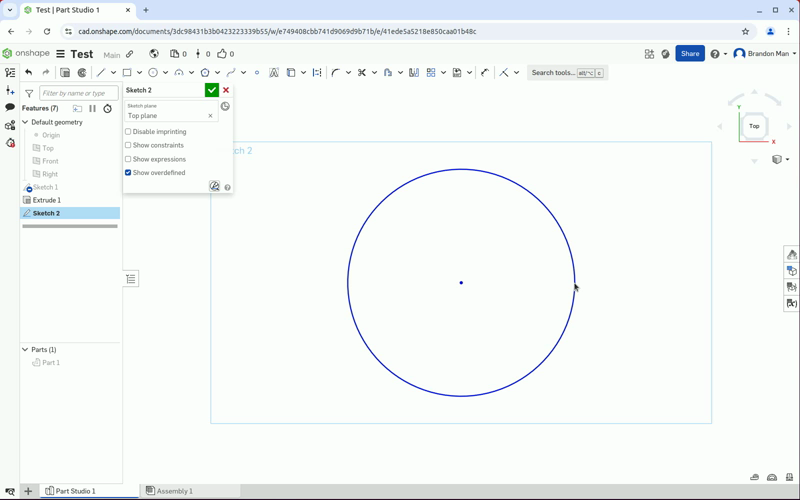
key_down(shift)
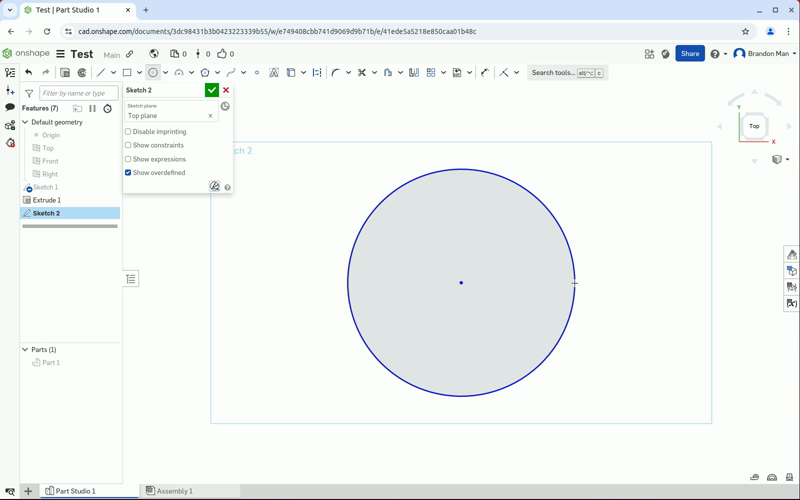
mouse_move(461, 282)
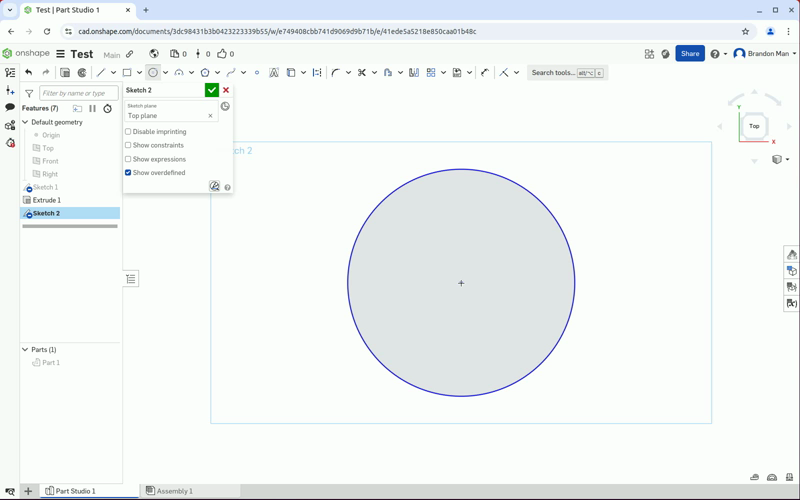
click(461, 282)
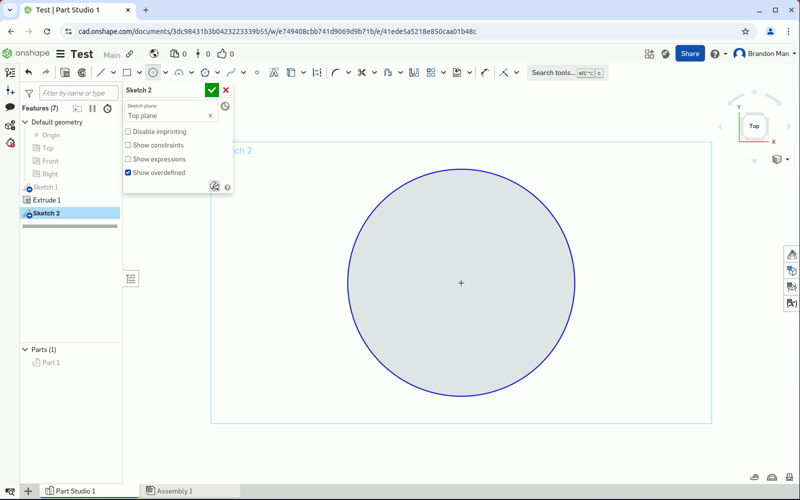
key_up(shift)
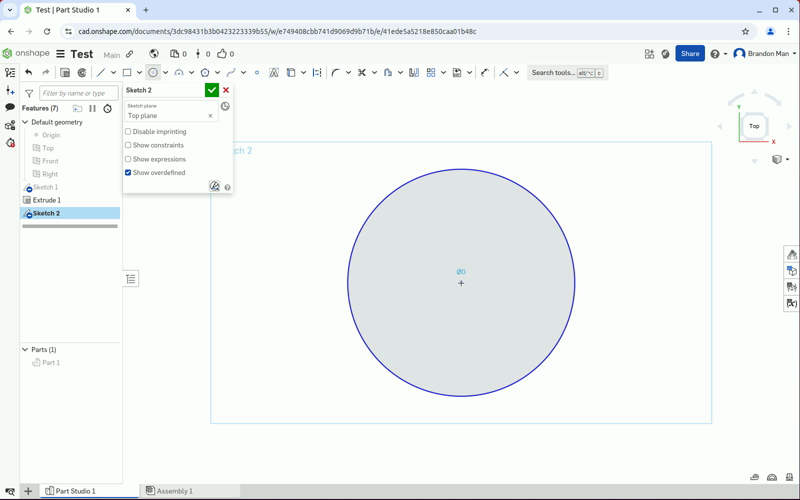
mouse_move(569, 282)
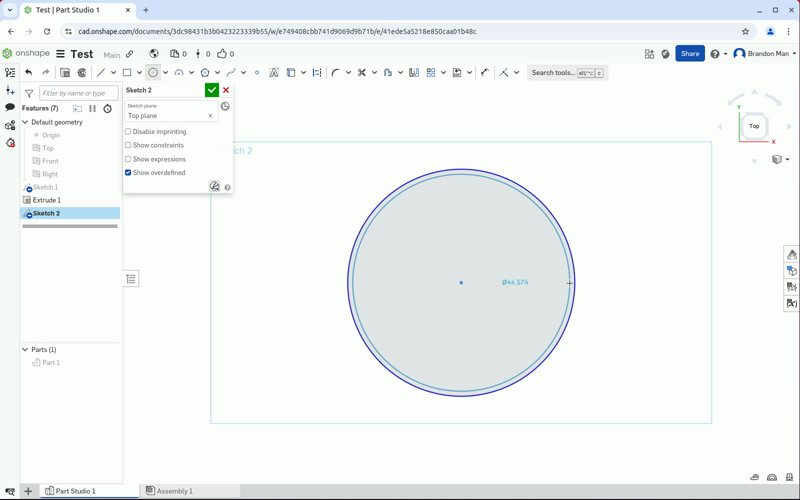
click(569, 282)
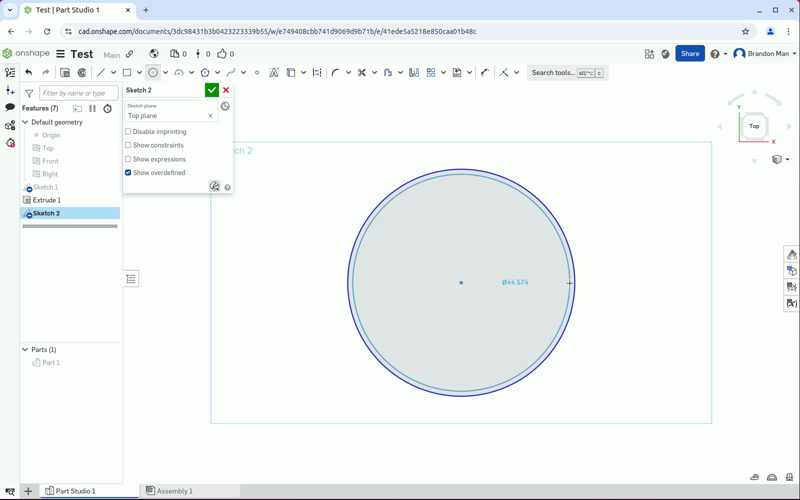
key(esc)
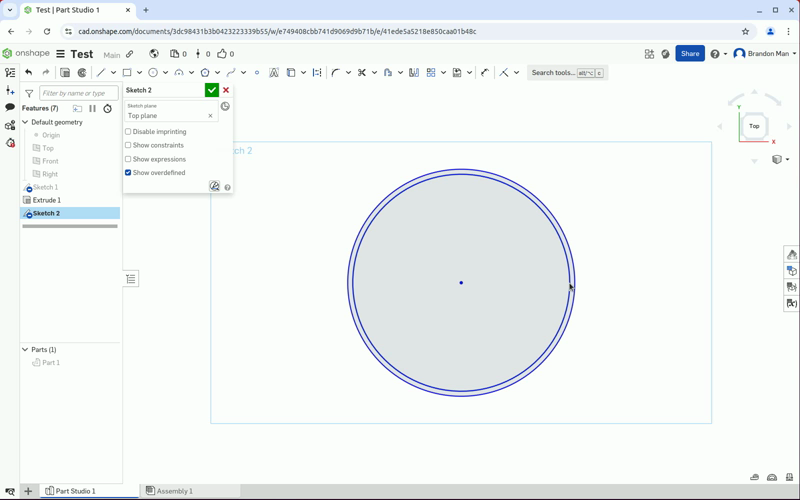
mouse_move(355, 251)
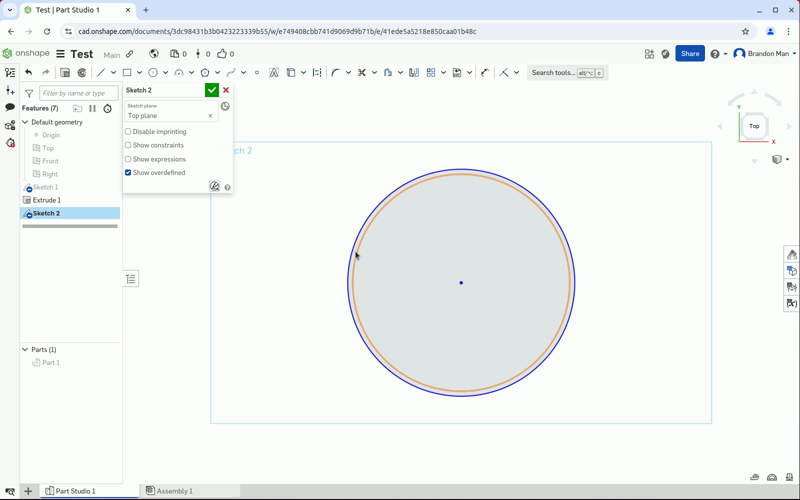
click(355, 251)
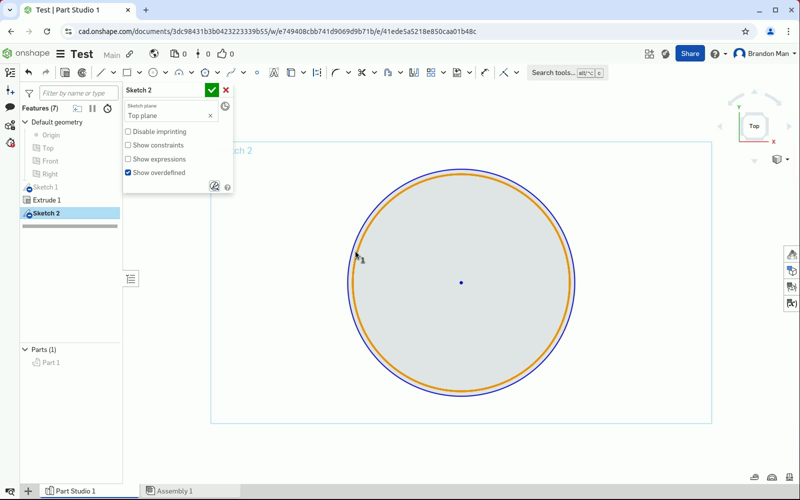
mouse_move(73, 352)
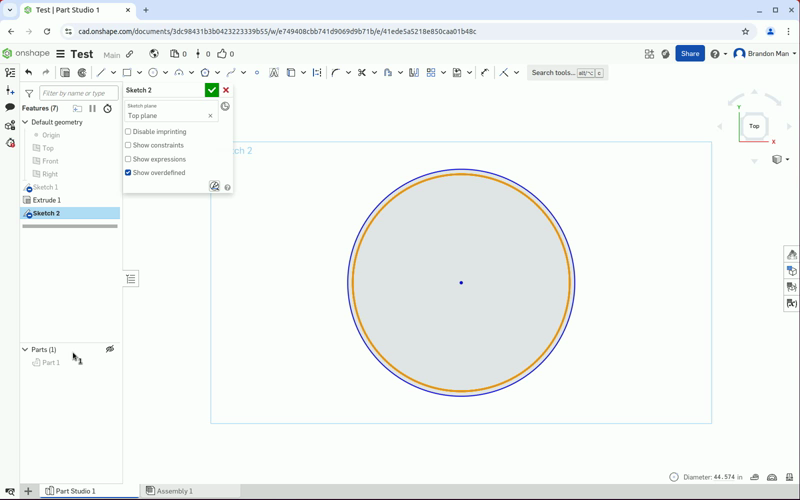
key(shift+y)
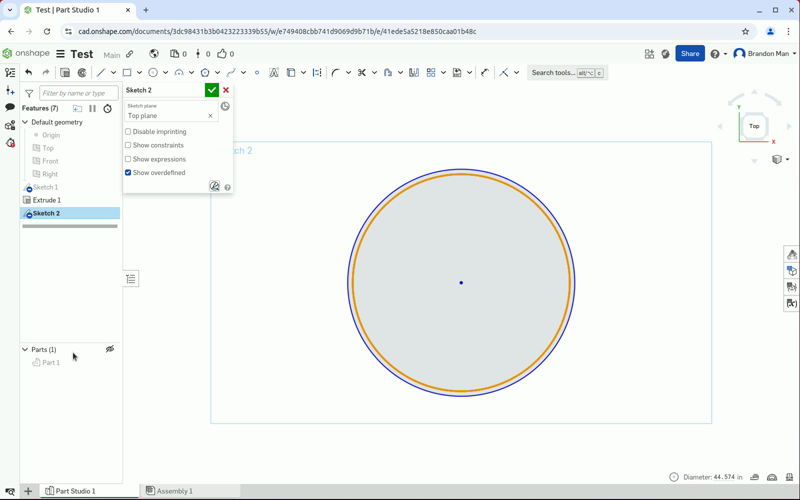
key(shift+e)
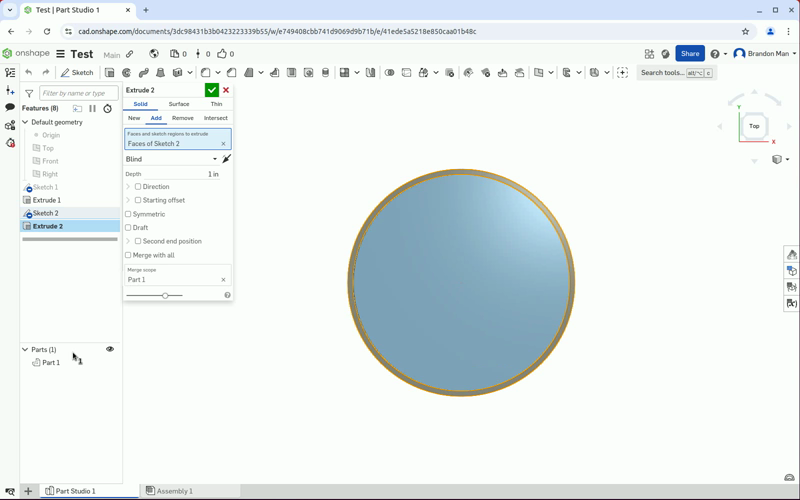
mouse_move(143, 106)
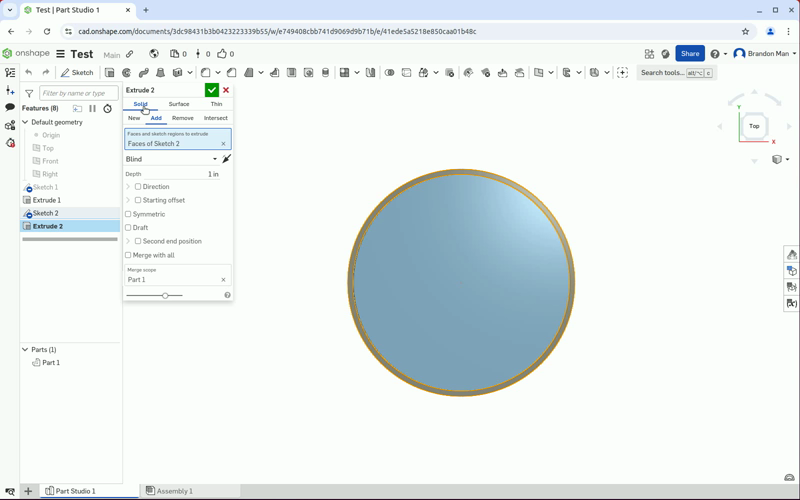
click(143, 106)
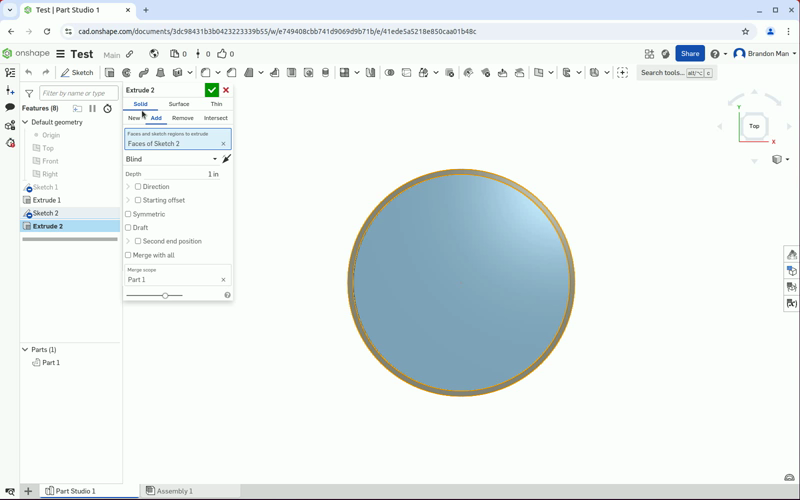
mouse_move(137, 120)
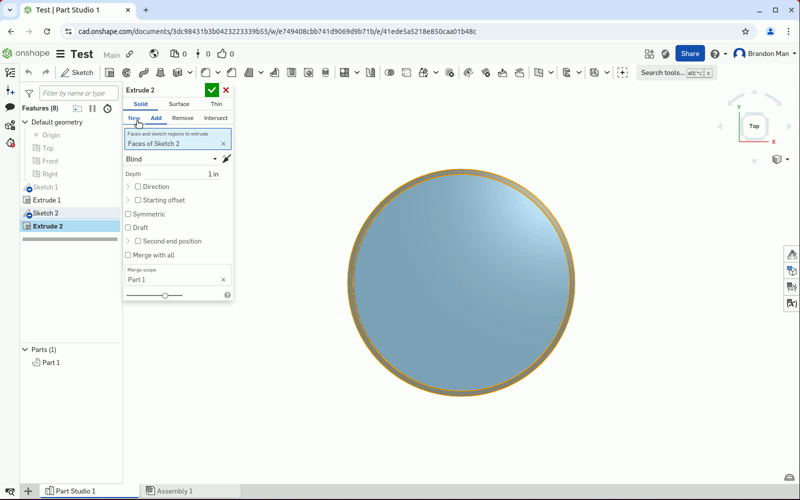
click(137, 120)
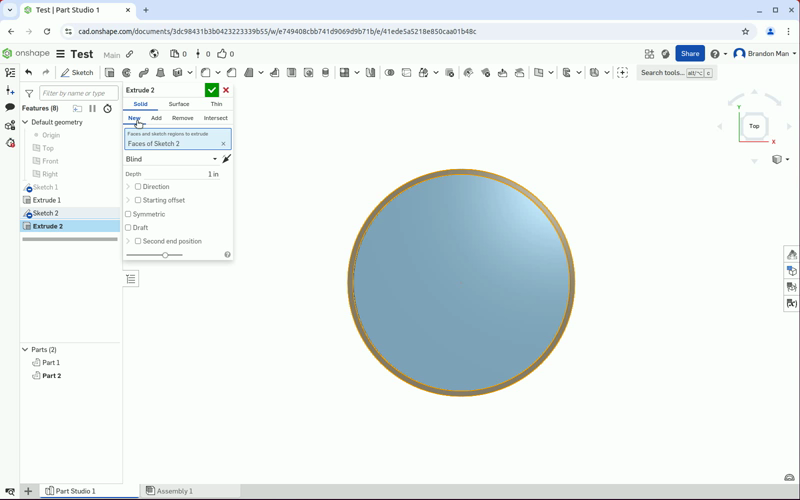
key(tab, 4)
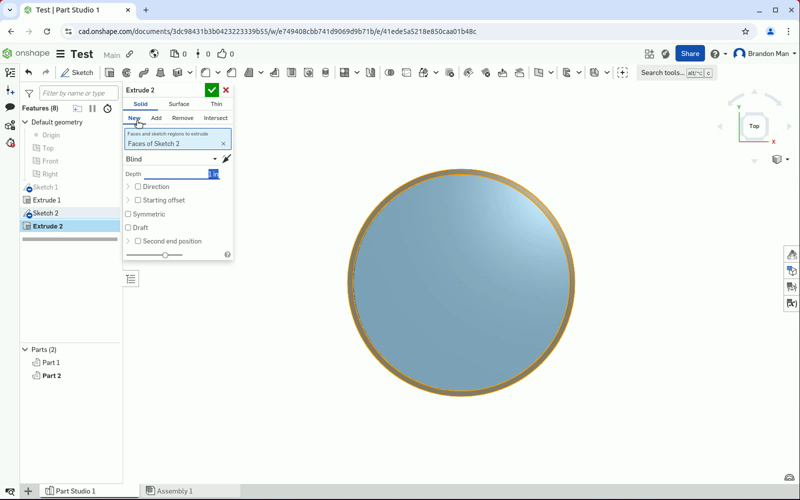
text(4.092)
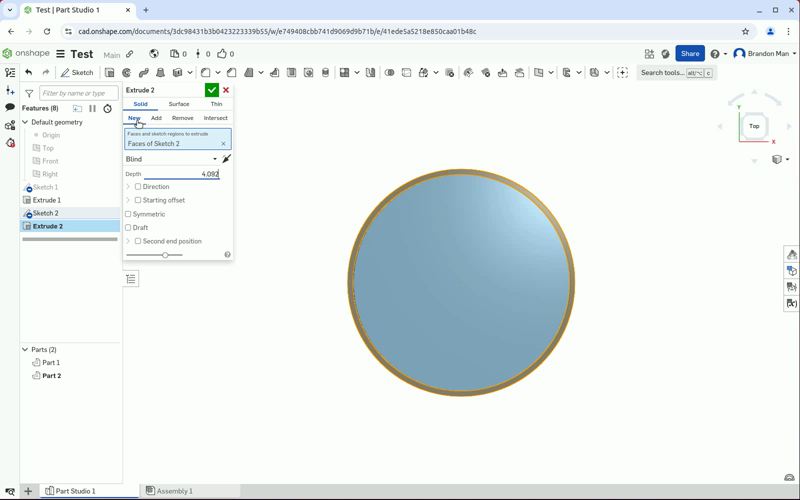
key(enter)
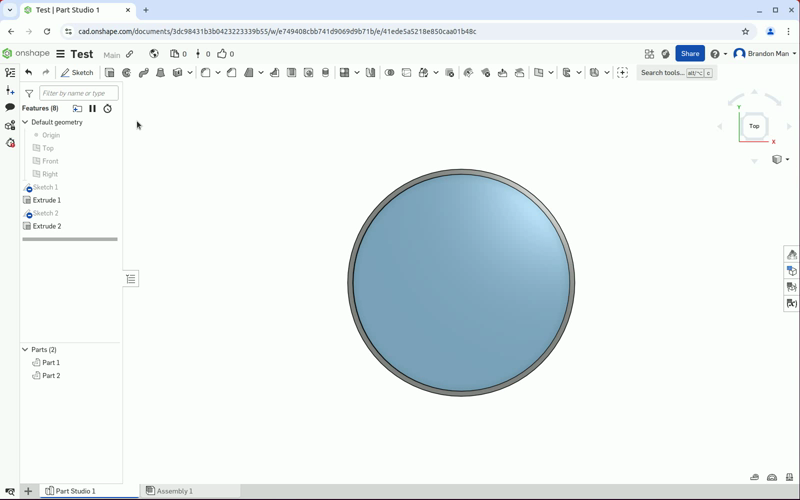
key(shift+h)
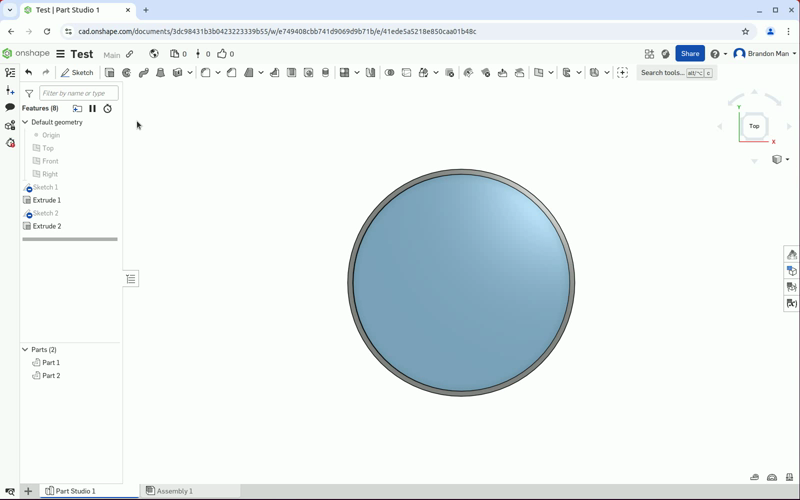
key(shift+h)
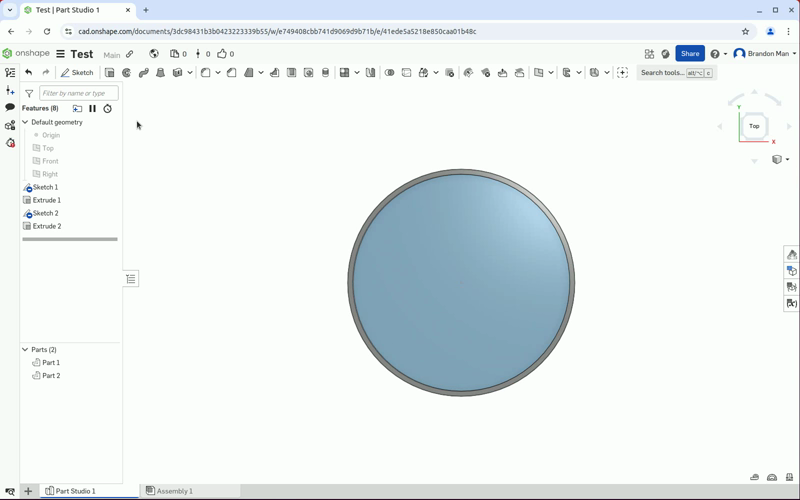
key(shift+7)
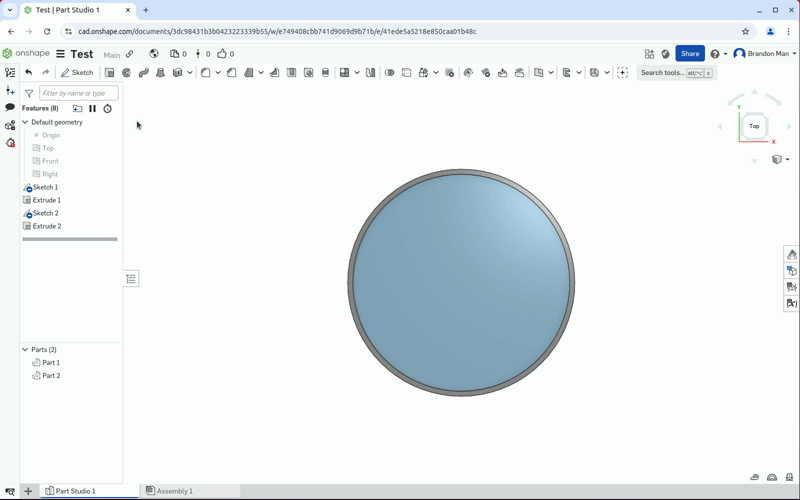
key(up, 3)
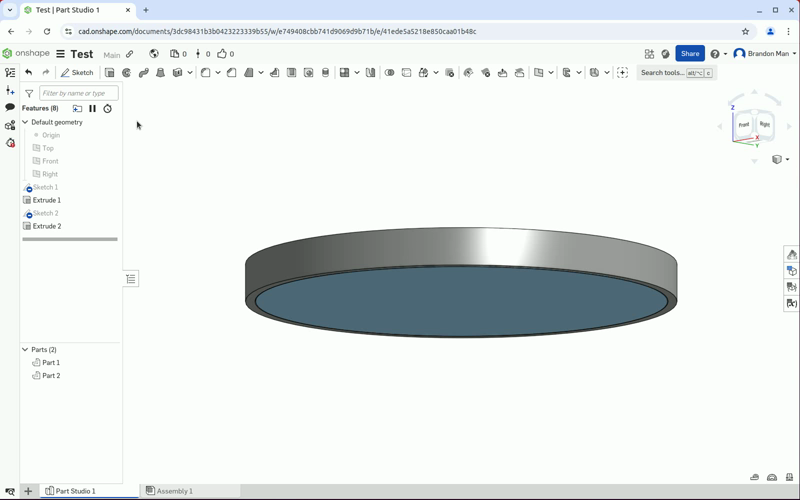
key(left, 3)
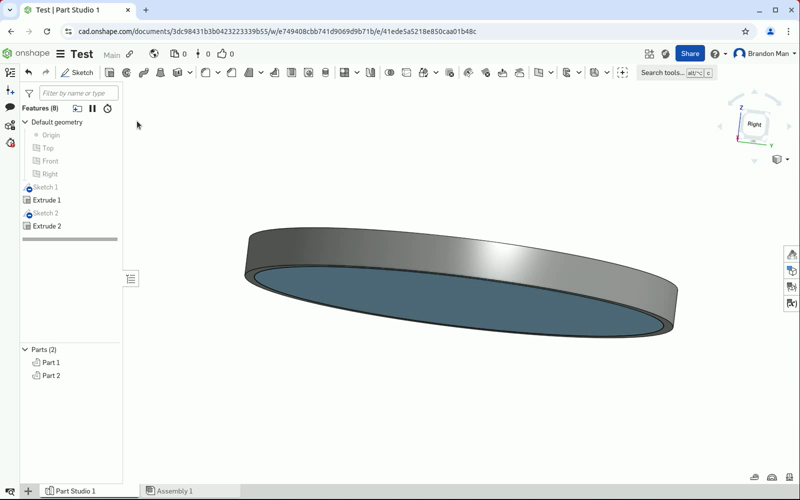
key(right, 3)
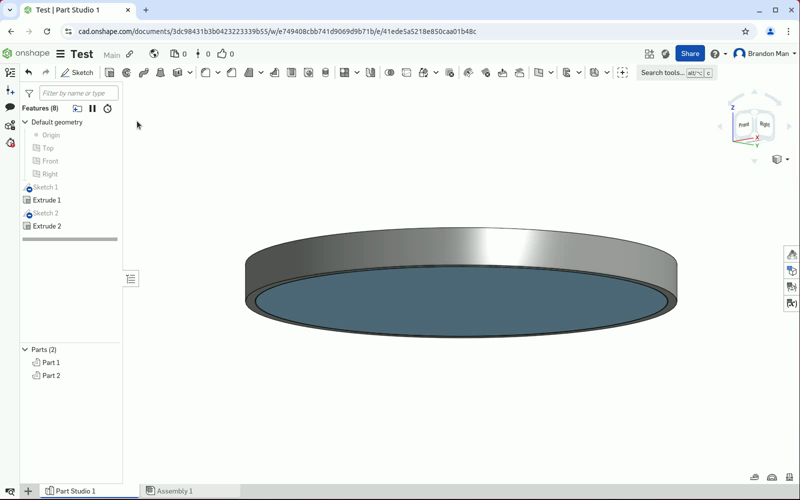
key(down, 3)
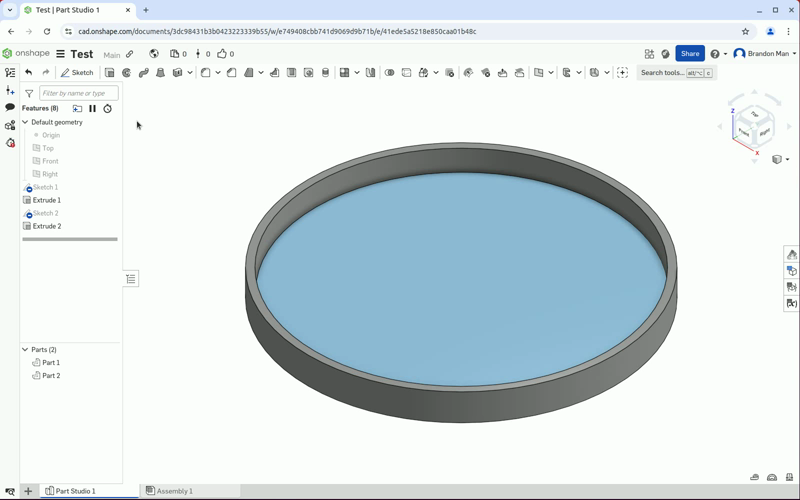
mouse_move(73, 189)
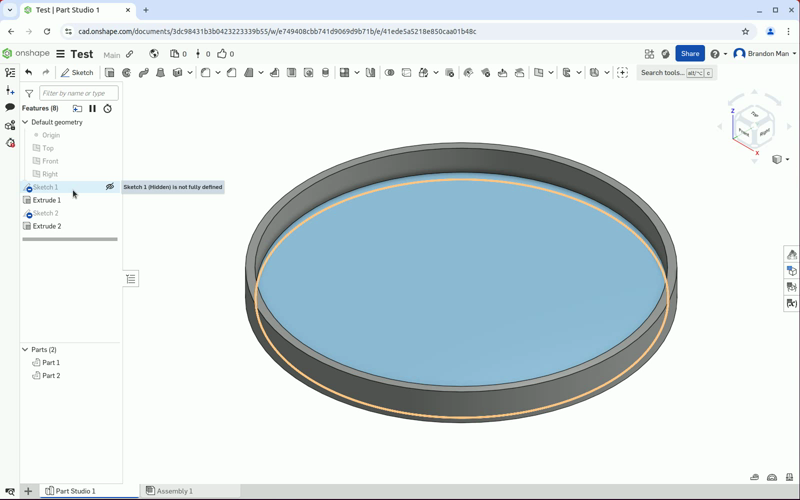
click(73, 189)